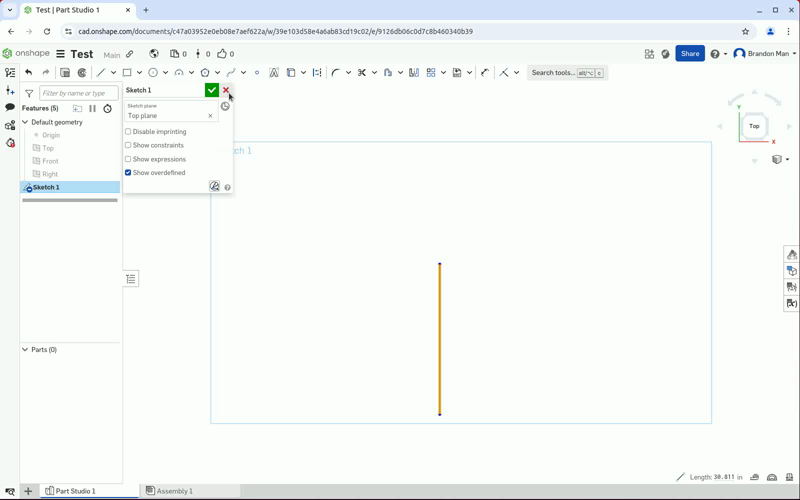
key(shift+h)
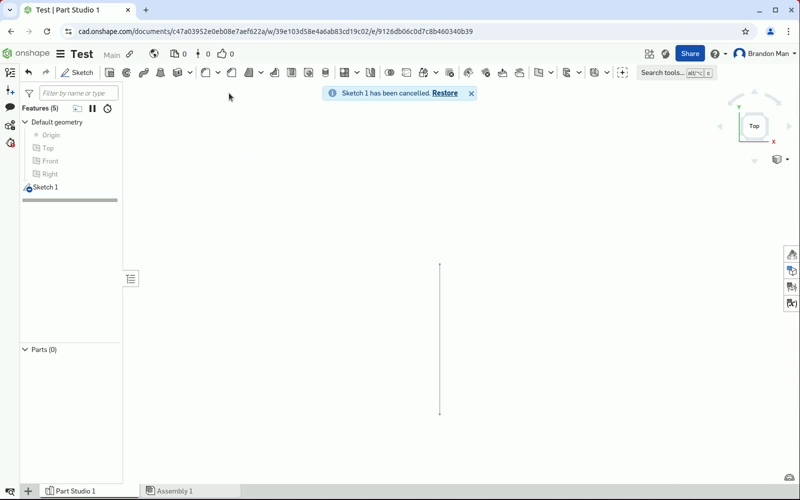
key(shift+s)
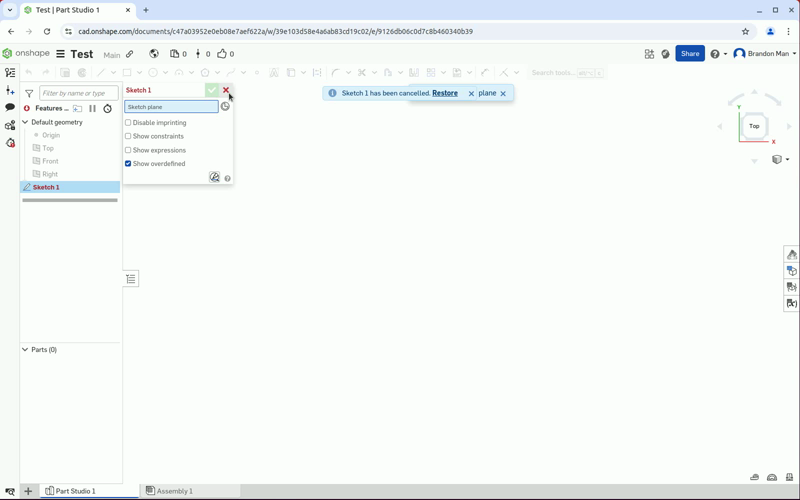
mouse_move(73, 150)
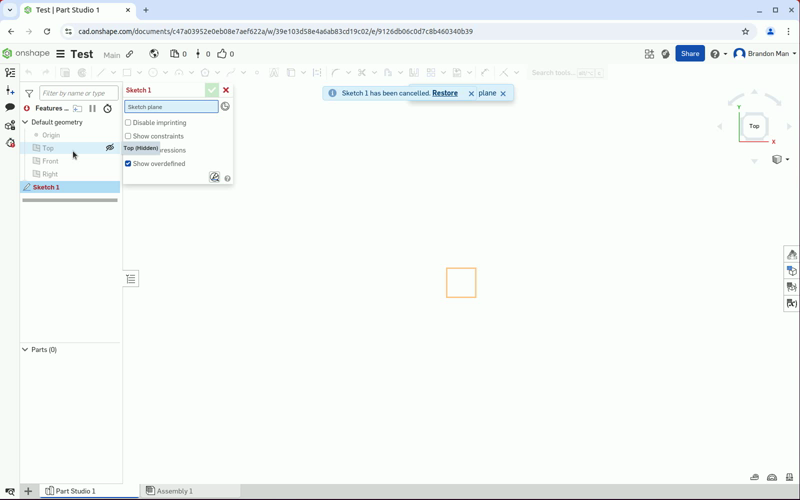
click(73, 150)
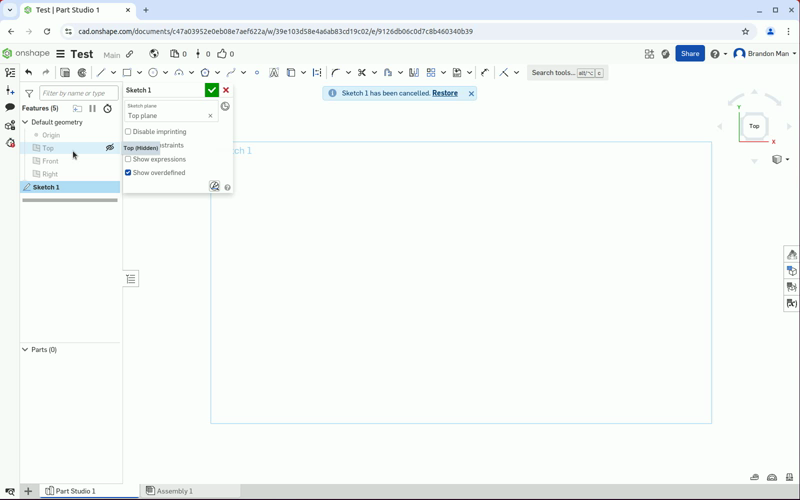
mouse_move(73, 352)
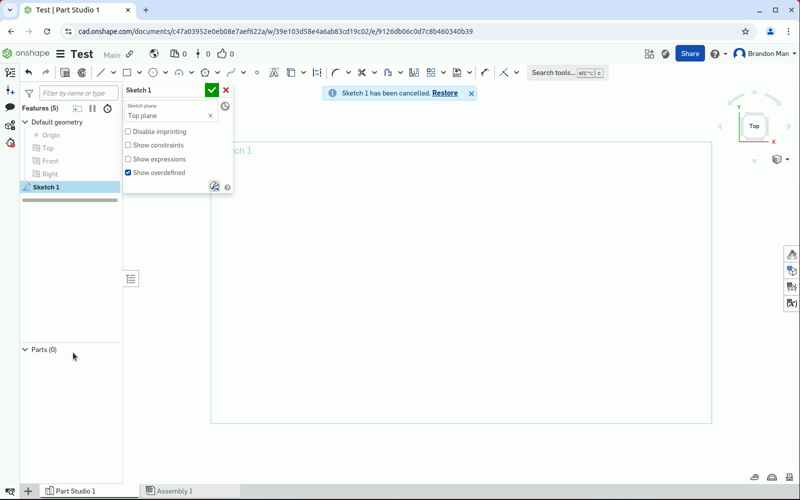
key(y)
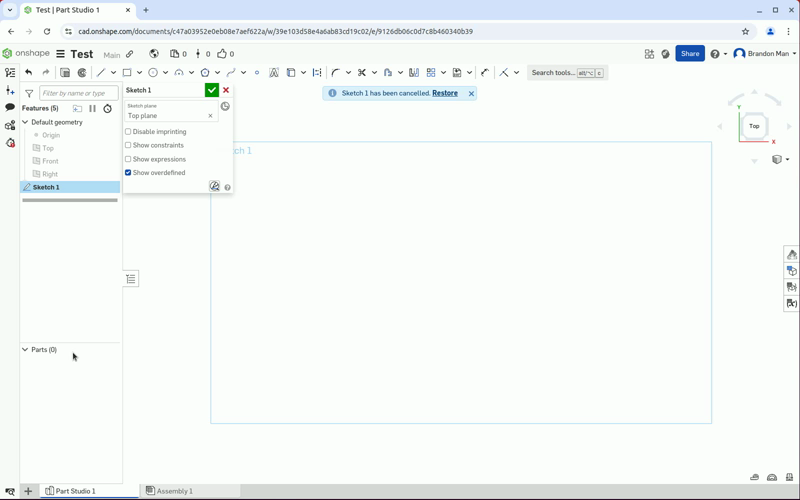
key(c)
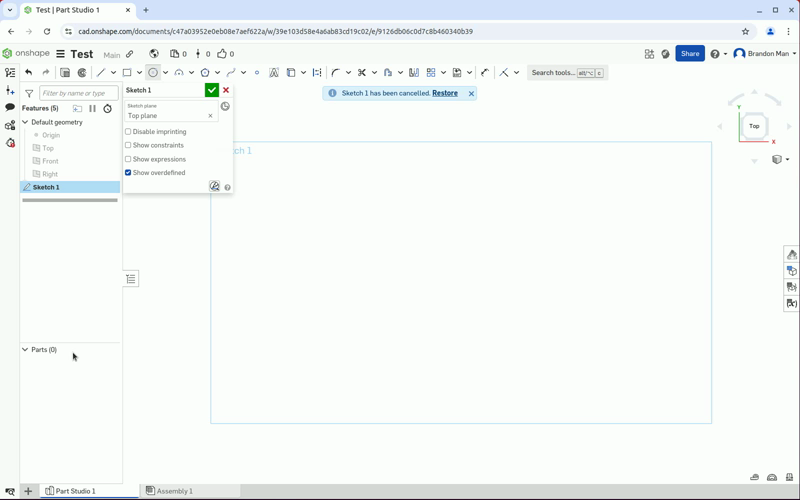
key_down(shift)
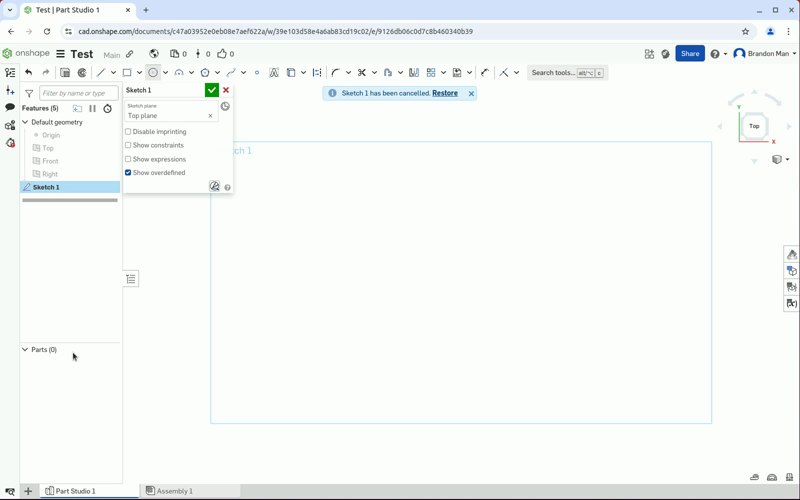
mouse_move(461, 282)
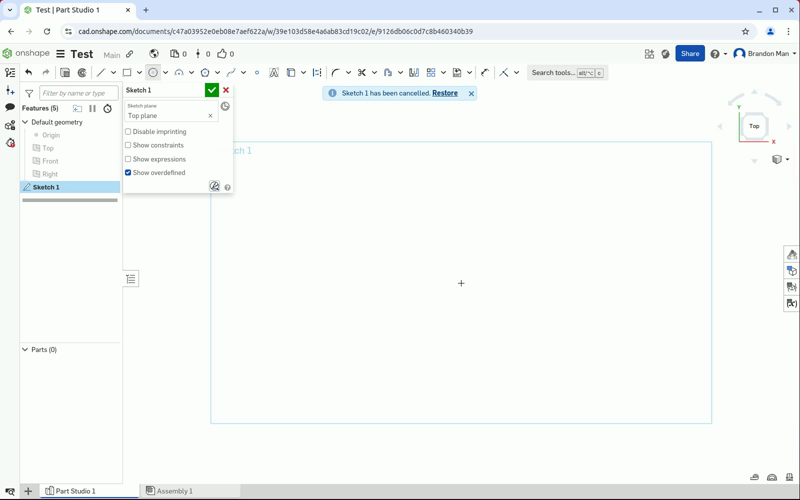
click(461, 282)
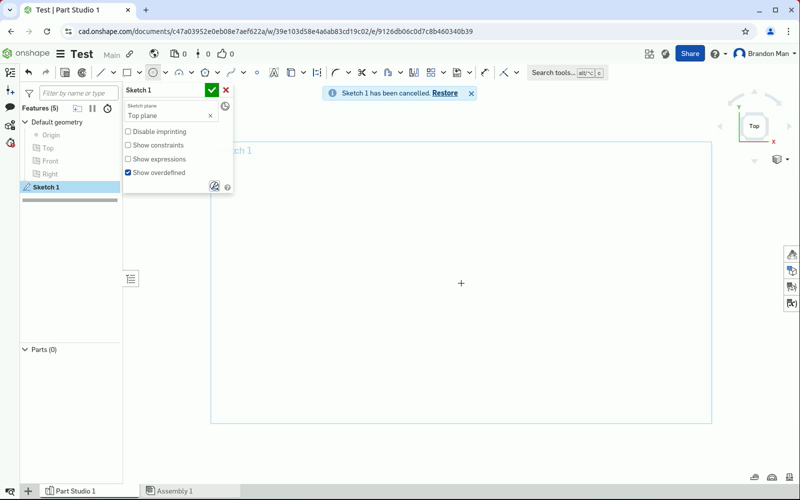
key_up(shift)
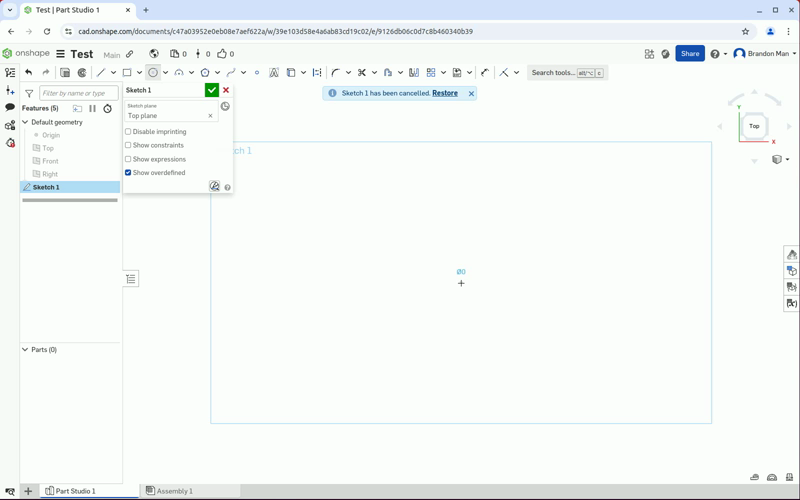
mouse_move(574, 282)
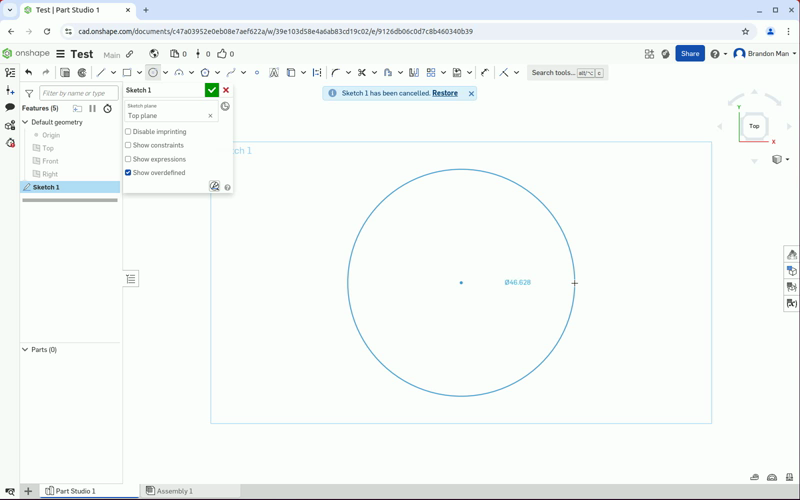
click(574, 282)
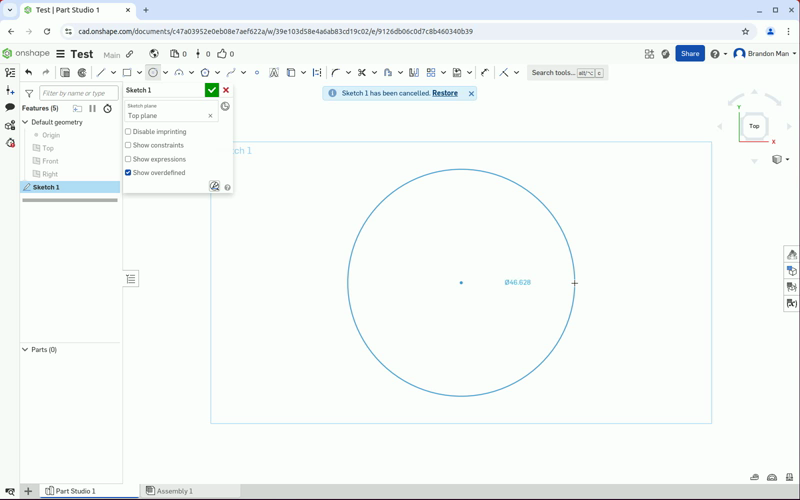
key(esc)
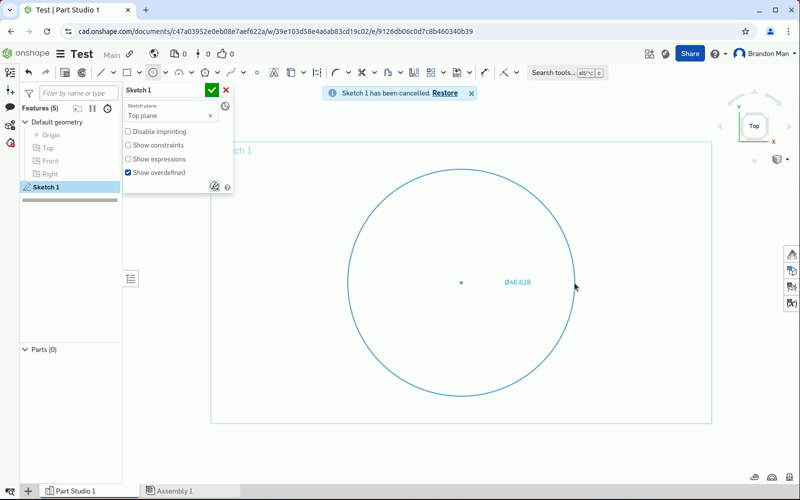
mouse_move(474, 238)
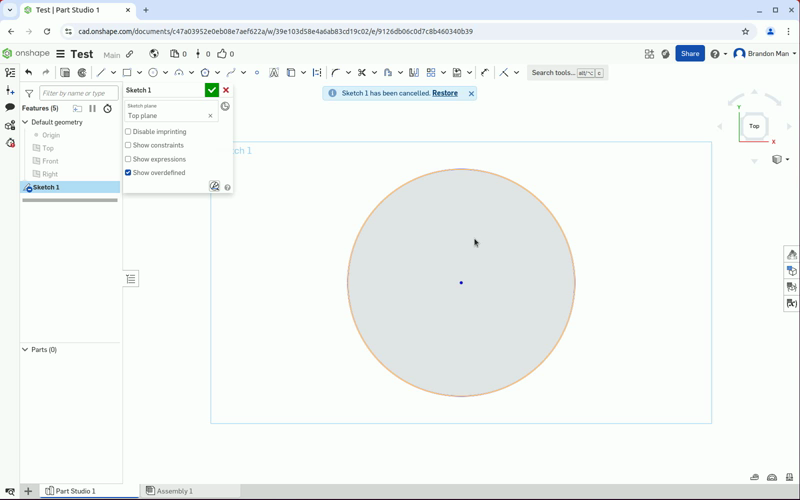
click(474, 238)
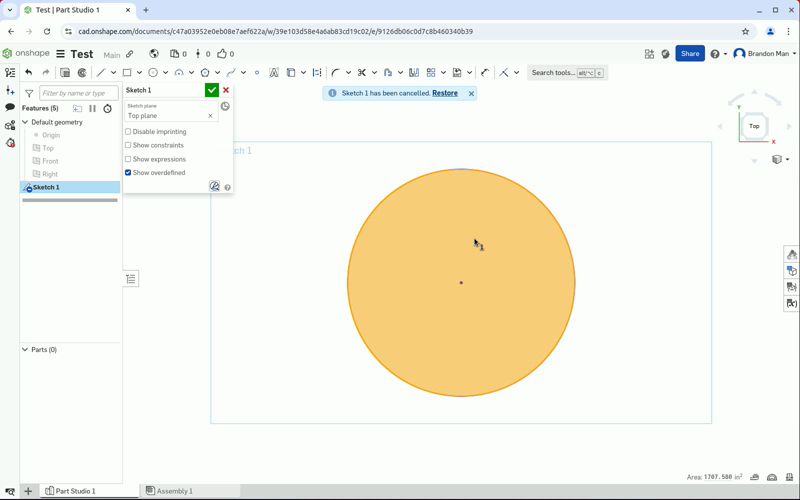
mouse_move(73, 352)
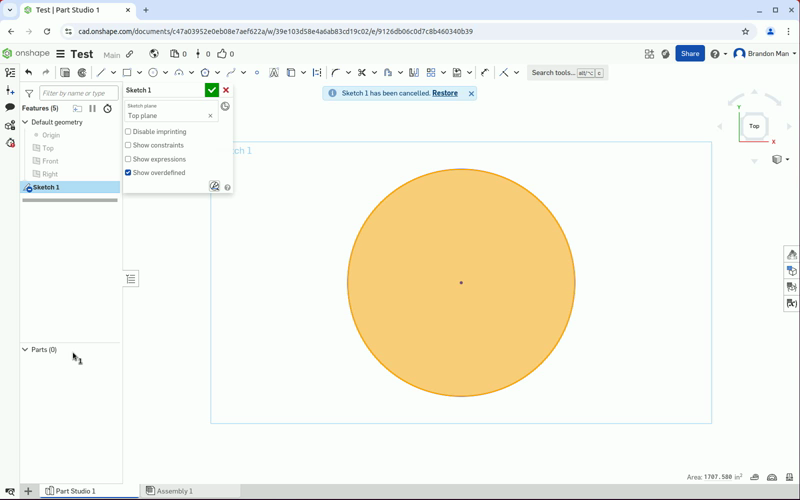
key(shift+y)
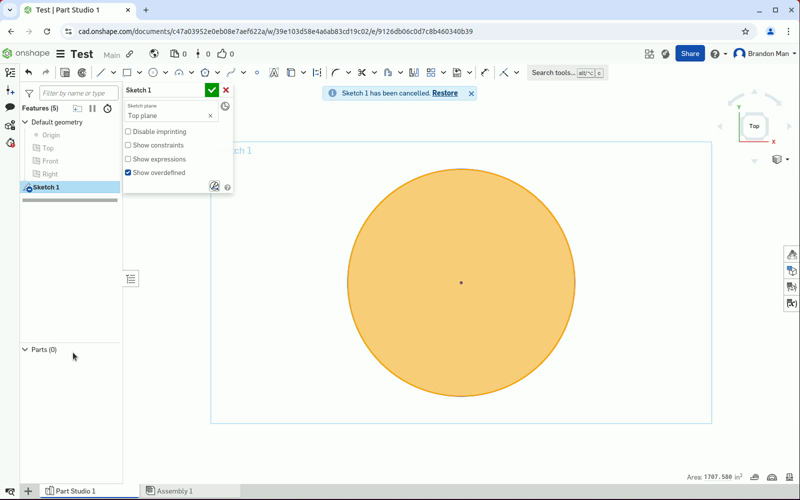
key(shift+e)
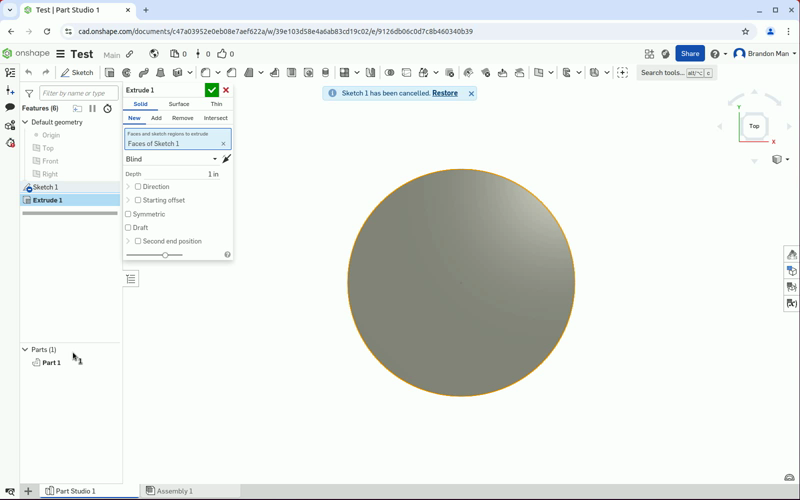
mouse_move(143, 106)
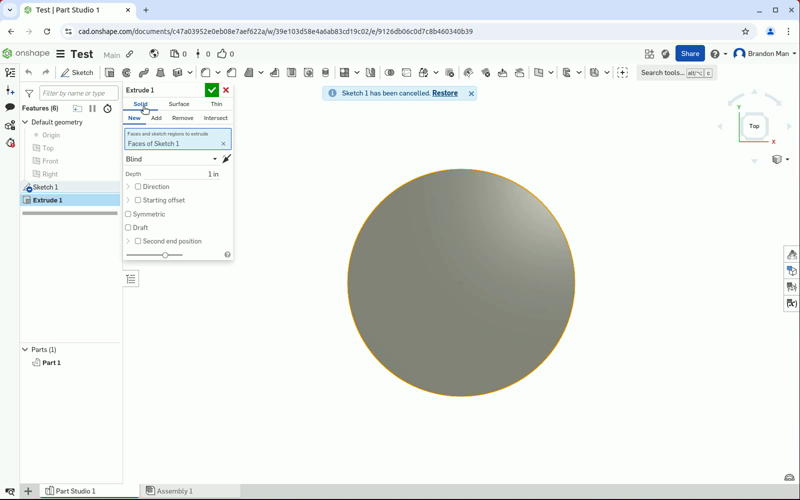
click(143, 106)
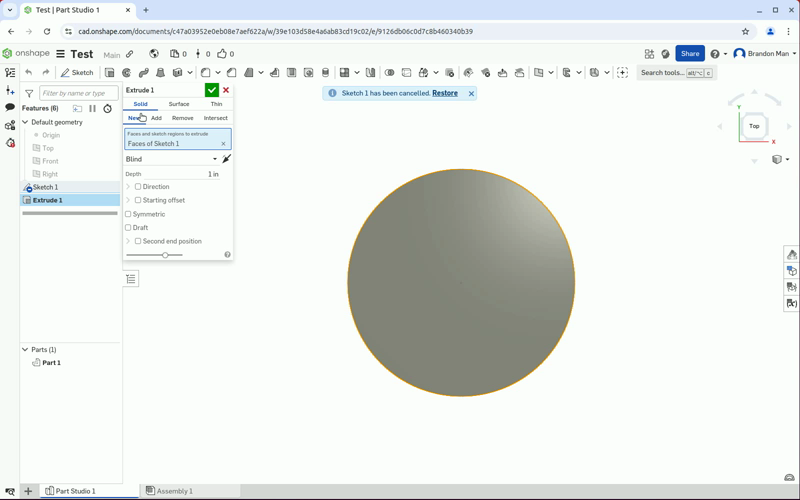
mouse_move(137, 120)
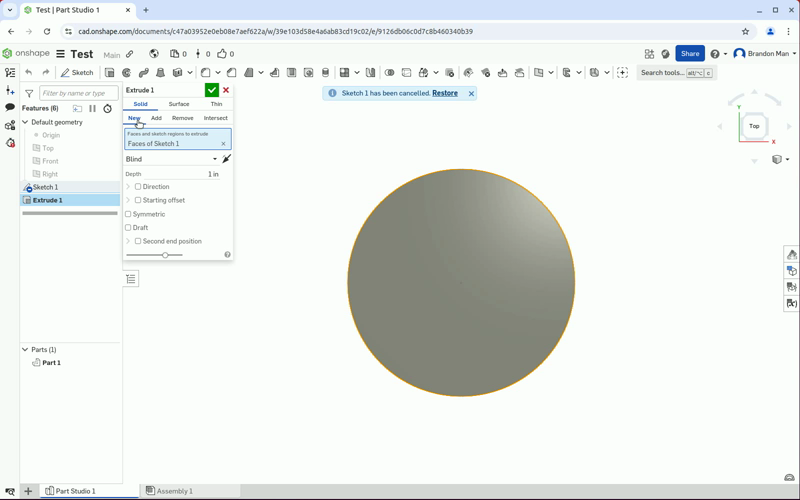
click(137, 120)
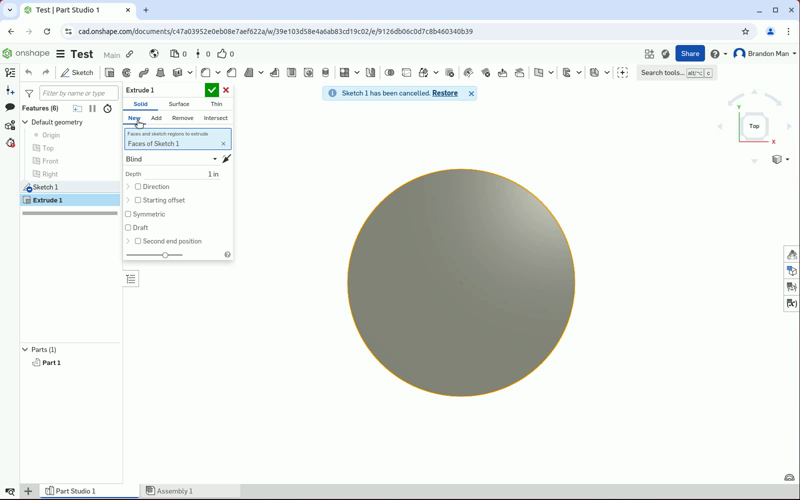
key(tab, 4)
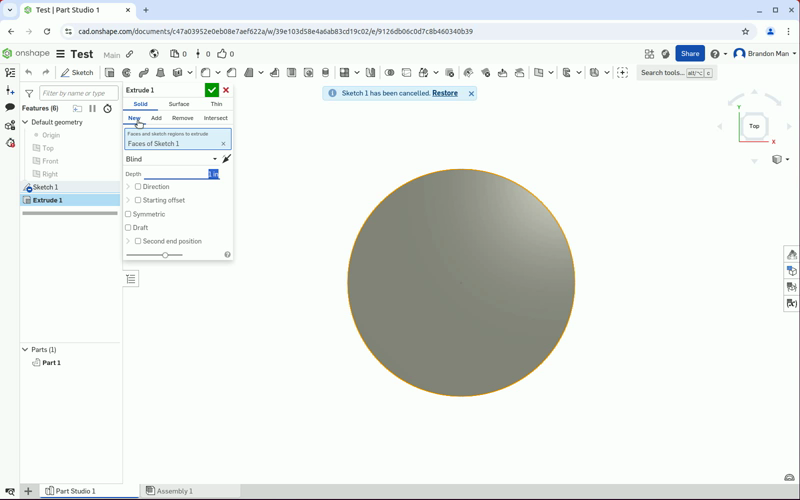
text(7.221)
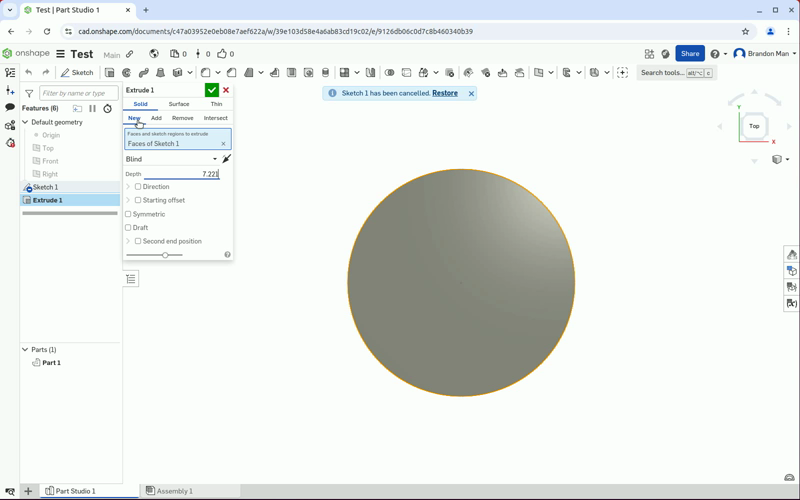
key(enter)
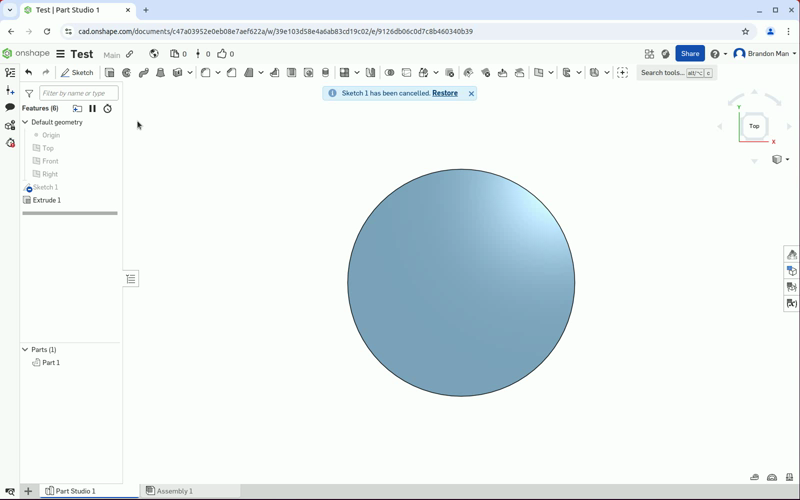
key(shift+h)
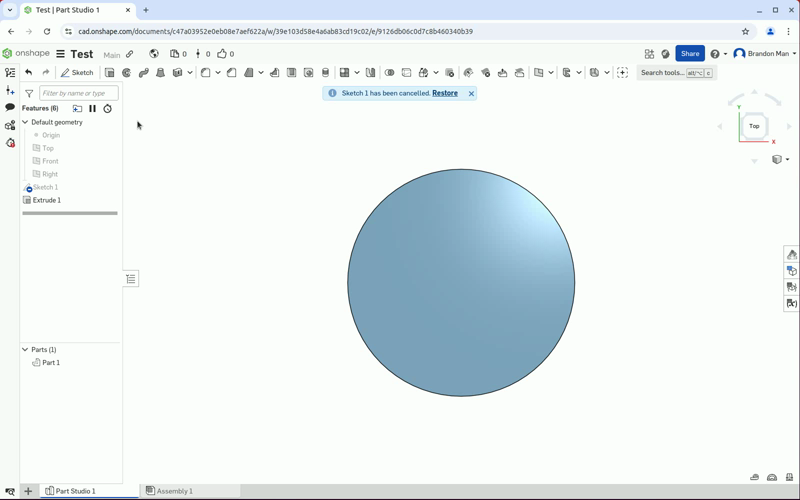
key(shift+h)
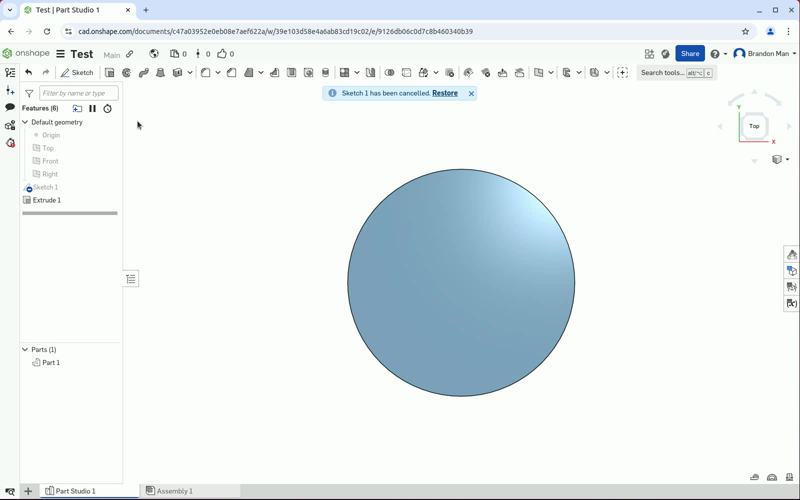
mouse_move(73, 189)
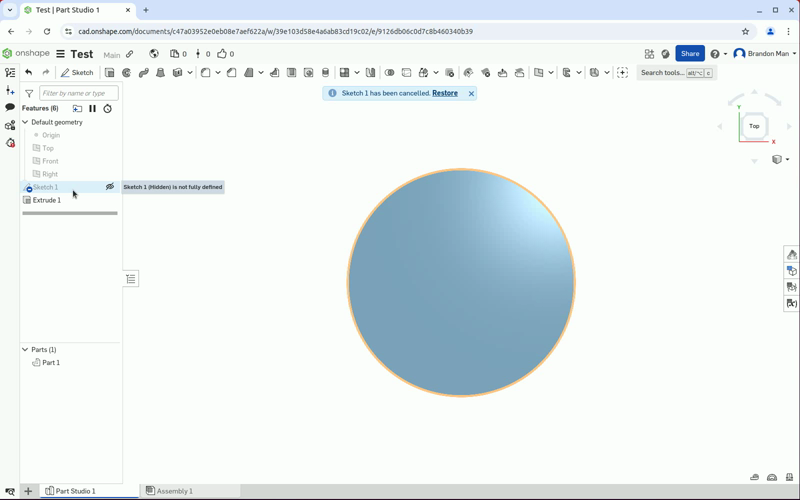
click(73, 189)
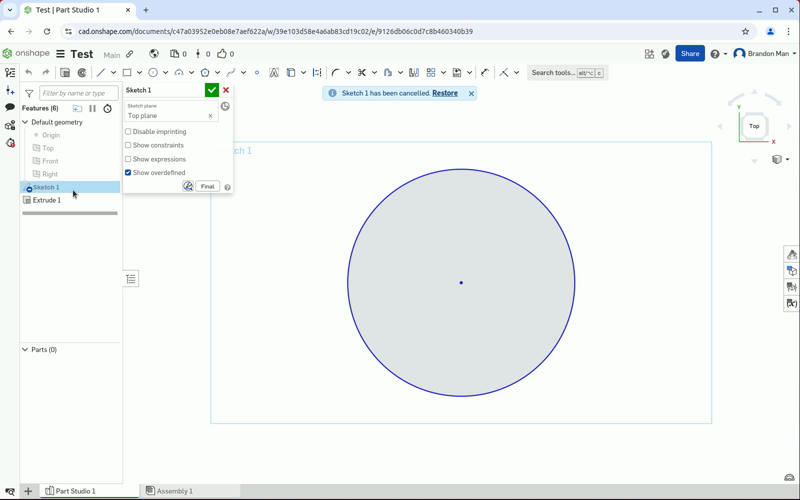
mouse_move(229, 92)
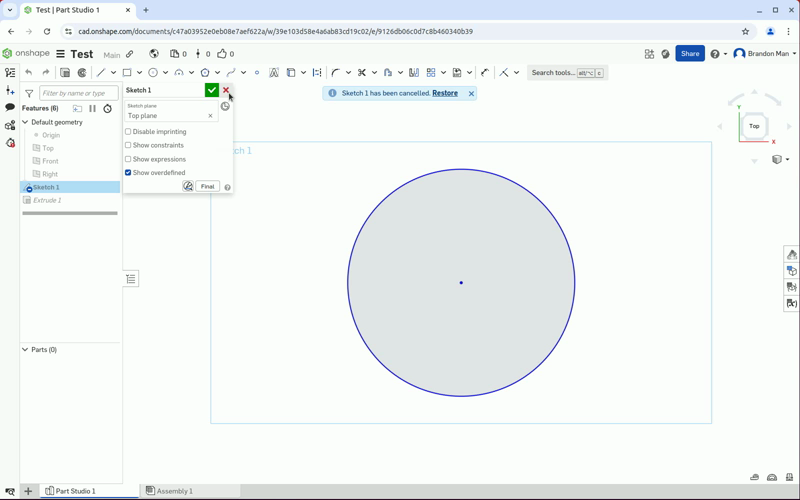
click(229, 92)
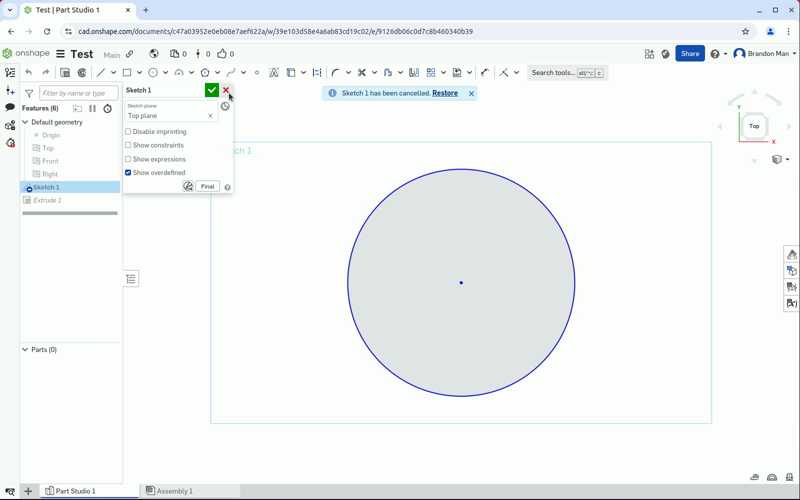
key(shift+s)
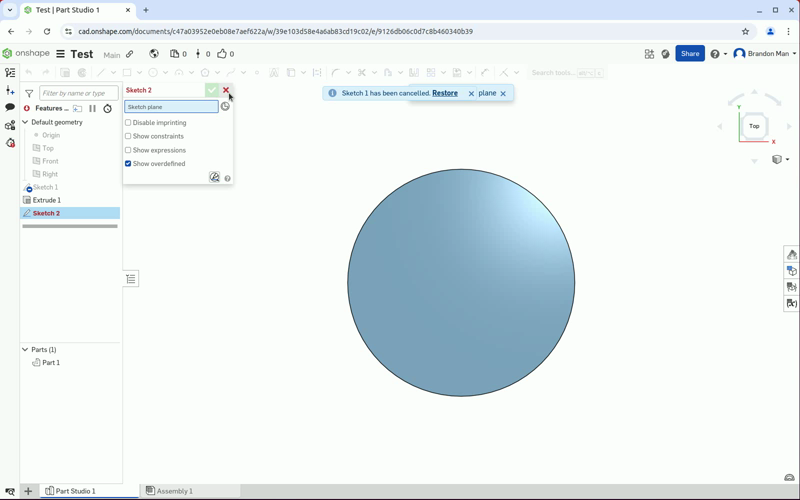
mouse_move(73, 150)
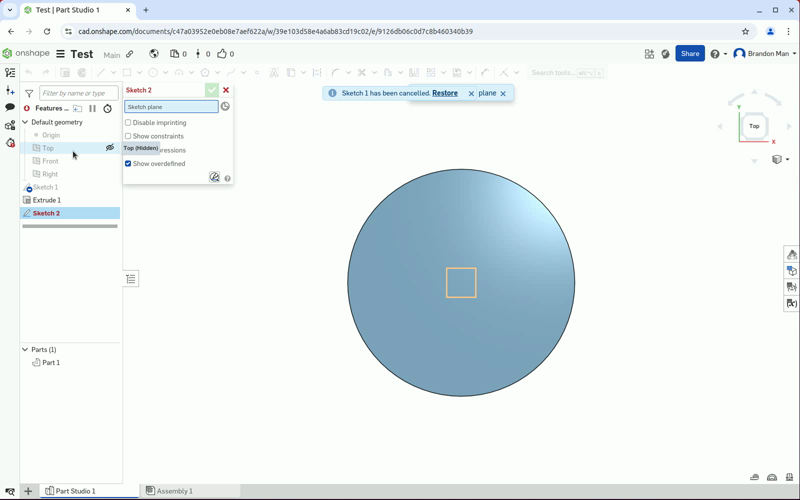
click(73, 150)
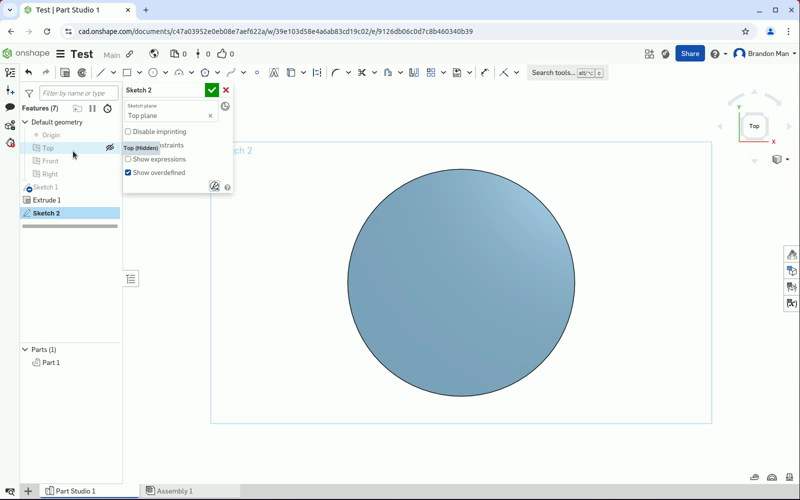
mouse_move(73, 352)
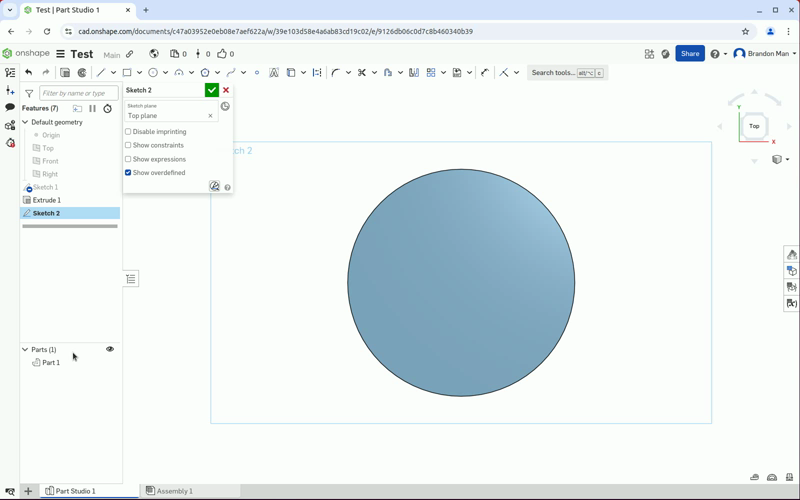
key(y)
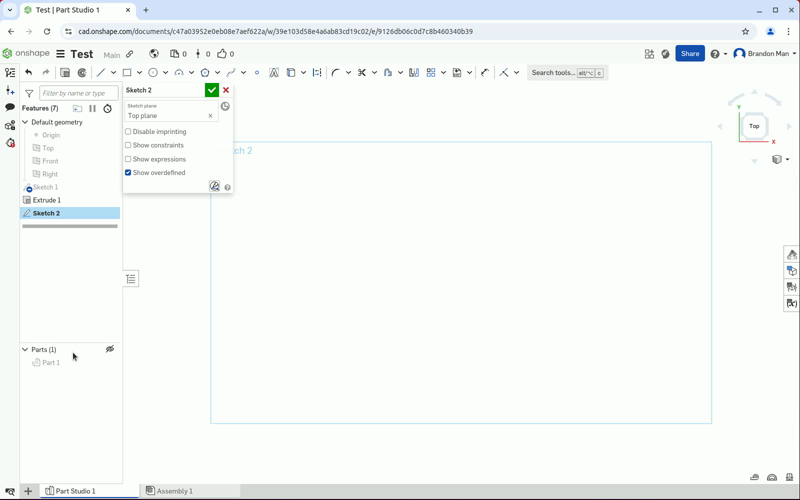
key(c)
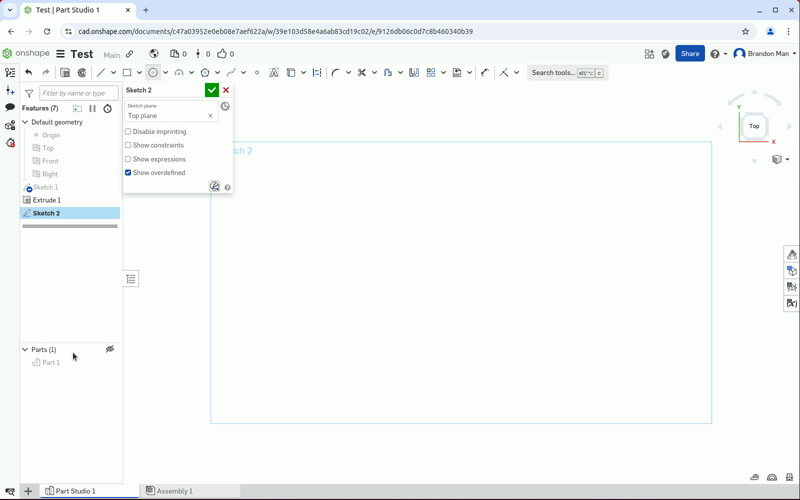
key_down(shift)
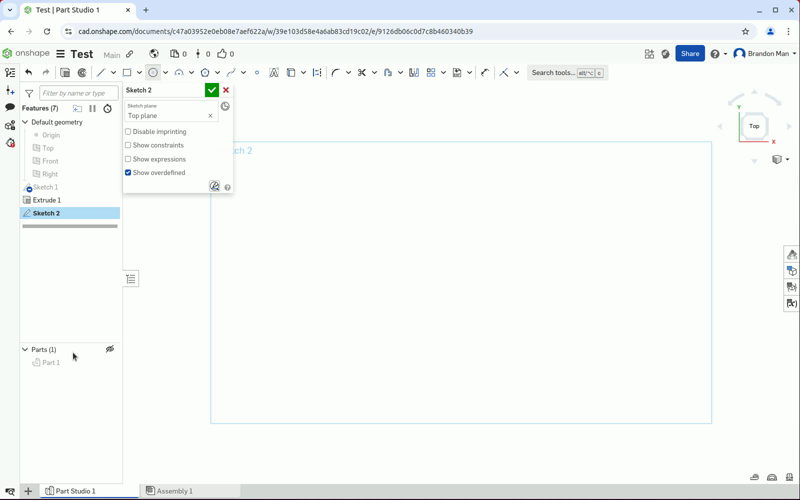
mouse_move(461, 282)
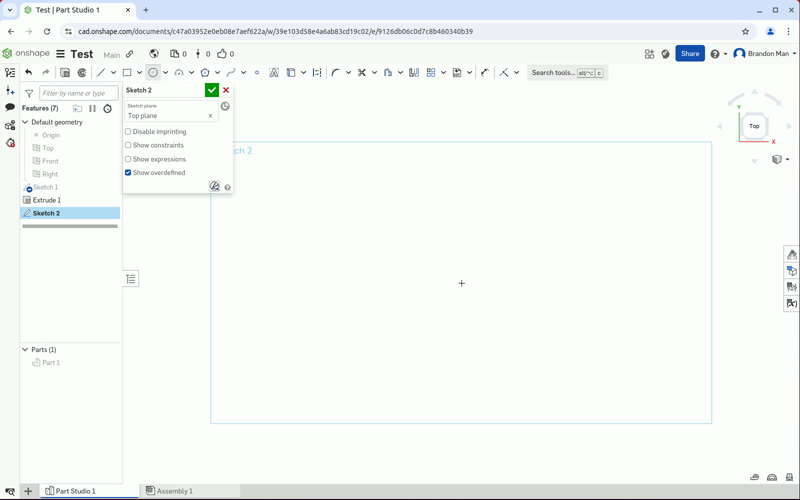
click(461, 282)
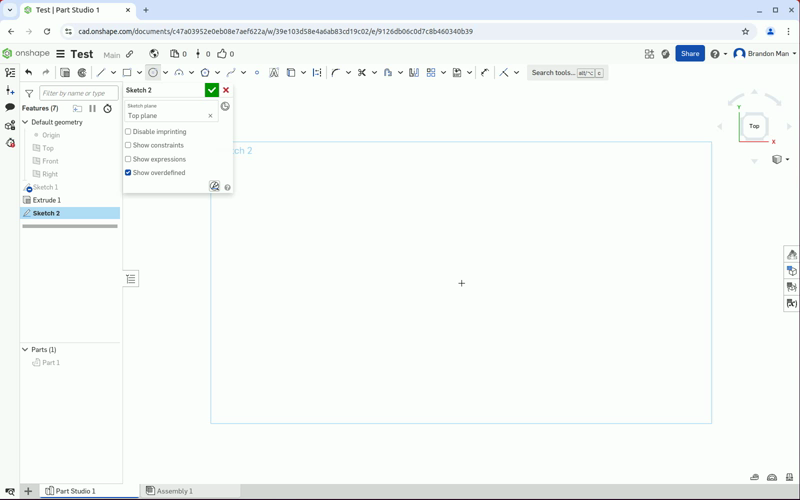
key_up(shift)
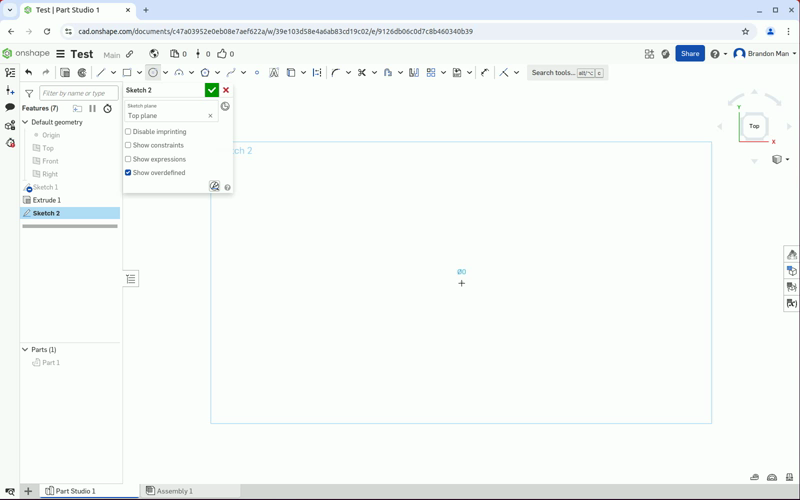
mouse_move(566, 282)
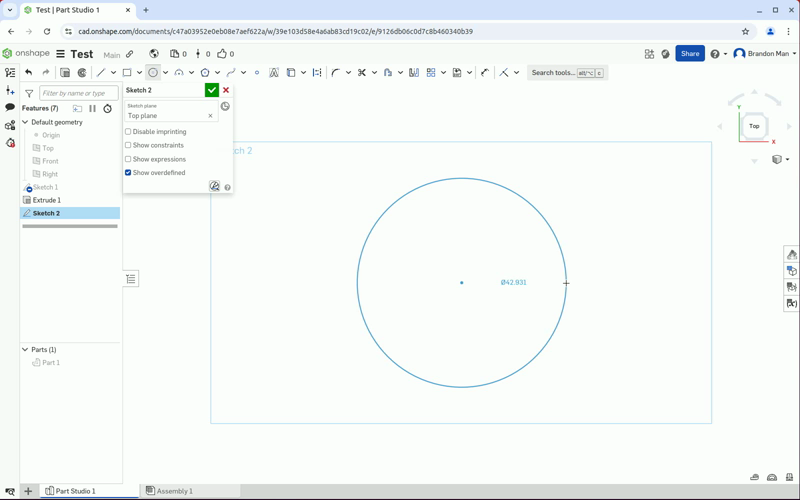
click(566, 282)
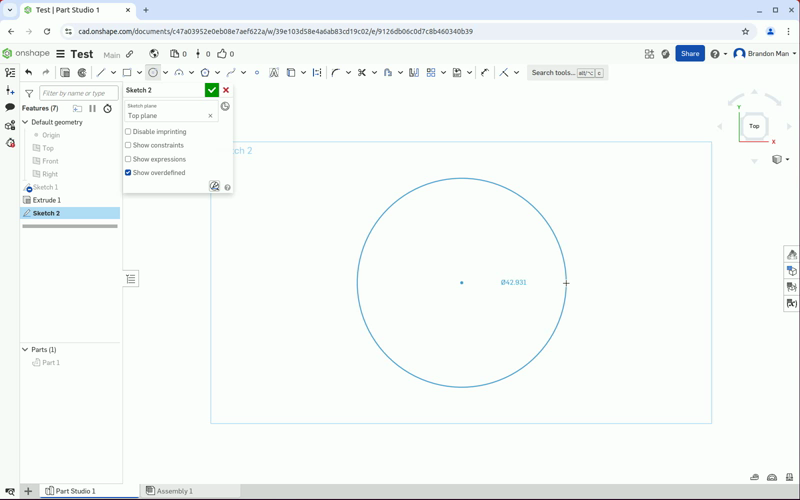
key(esc)
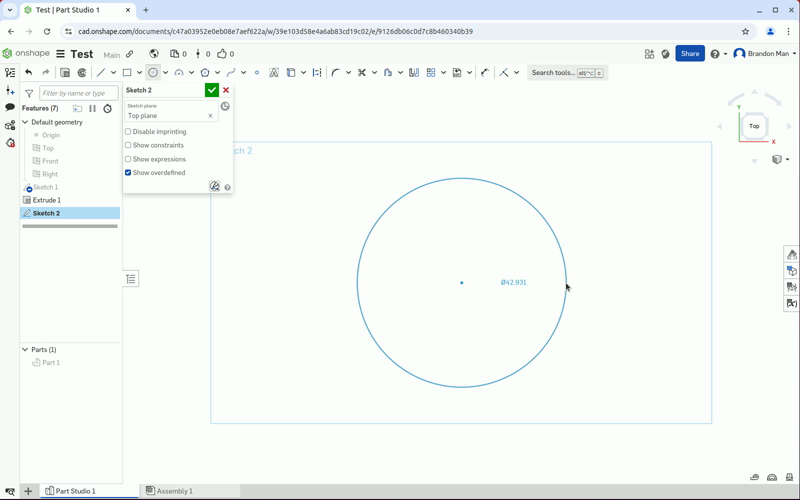
mouse_move(508, 238)
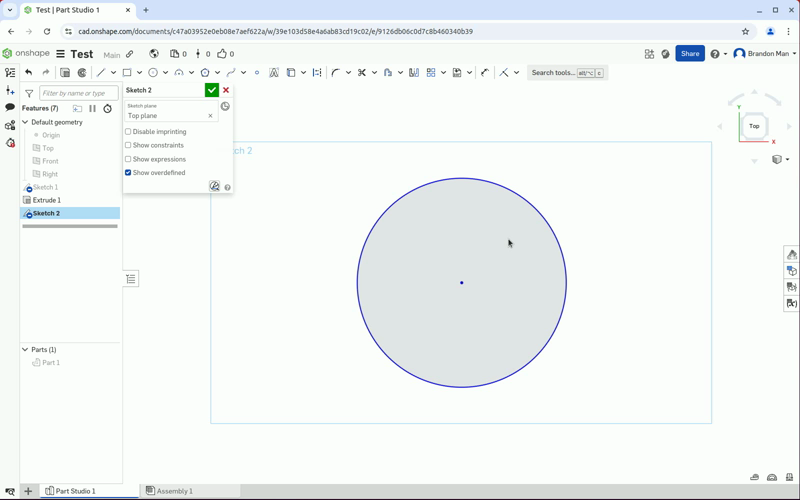
click(508, 238)
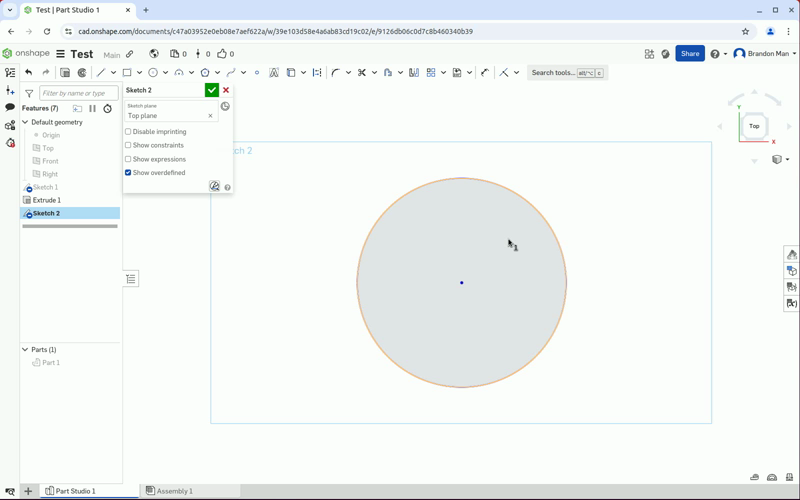
mouse_move(73, 352)
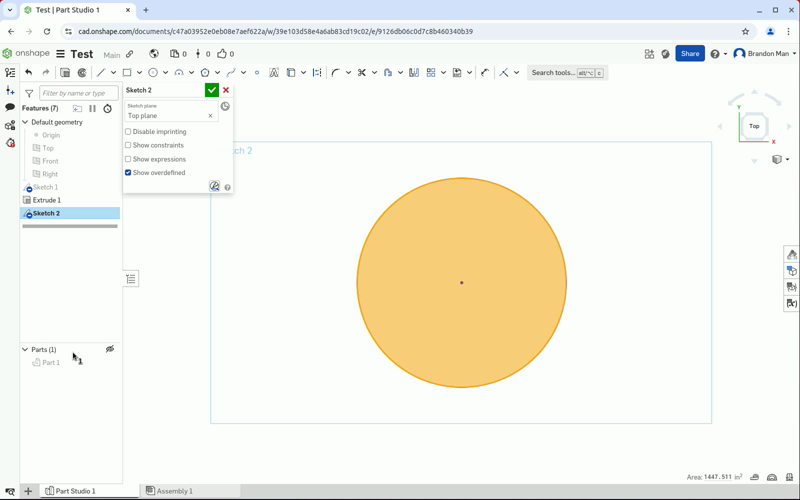
key(shift+y)
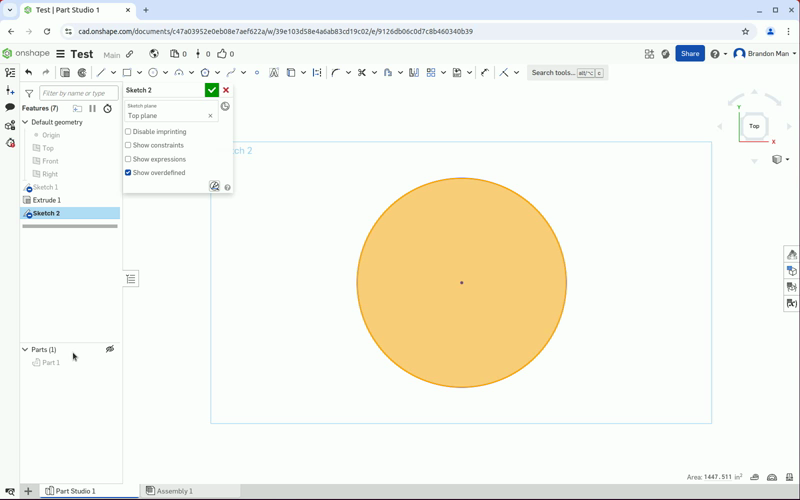
key(shift+e)
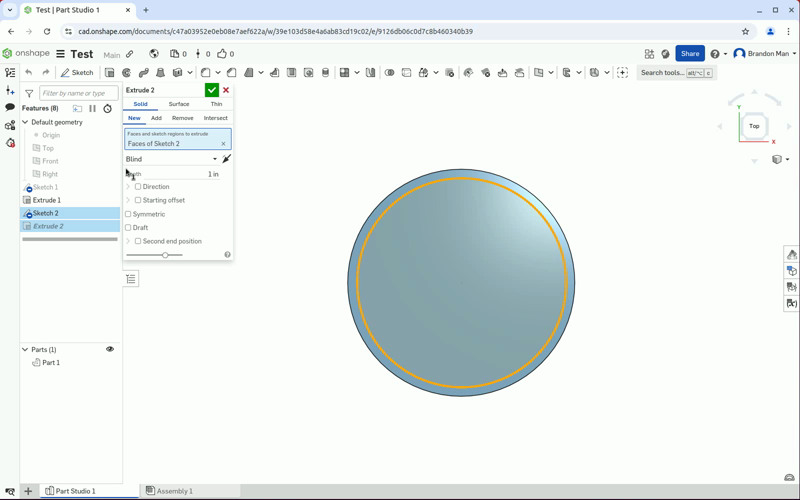
mouse_move(143, 106)
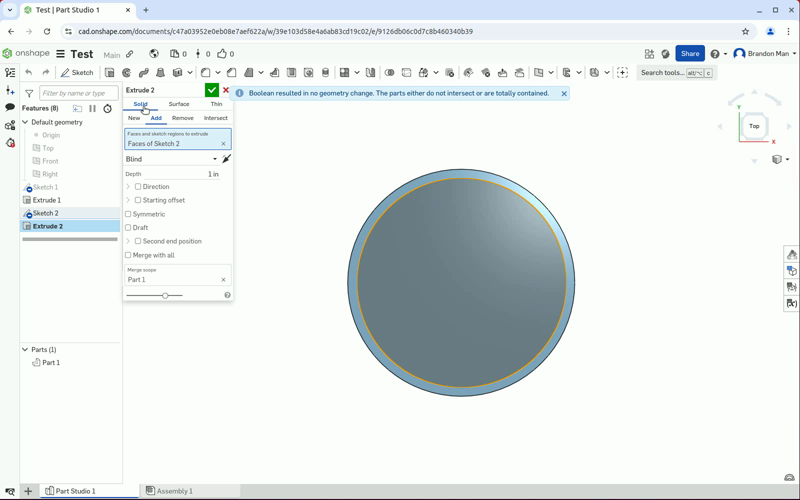
click(143, 106)
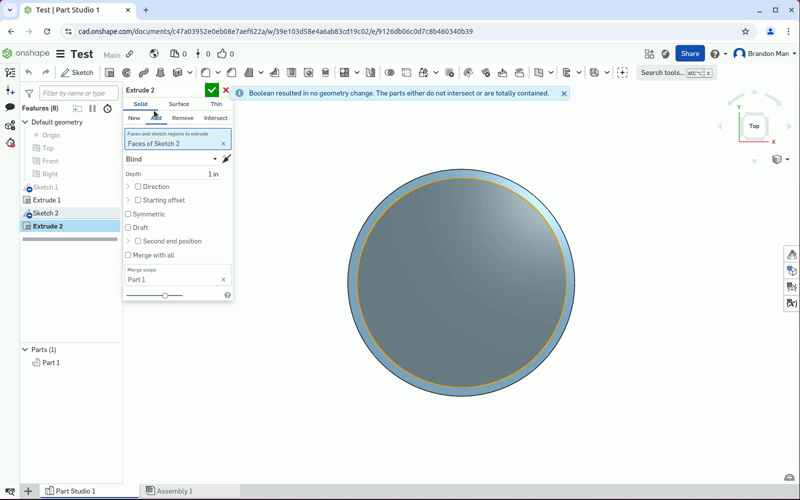
mouse_move(186, 120)
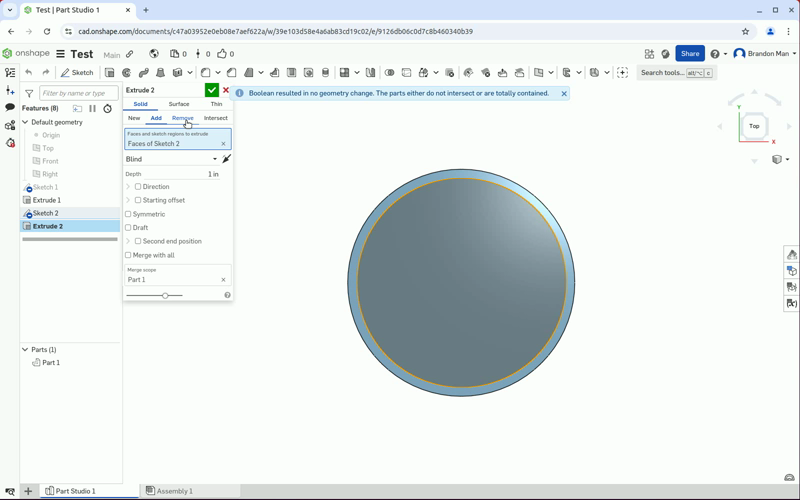
click(186, 120)
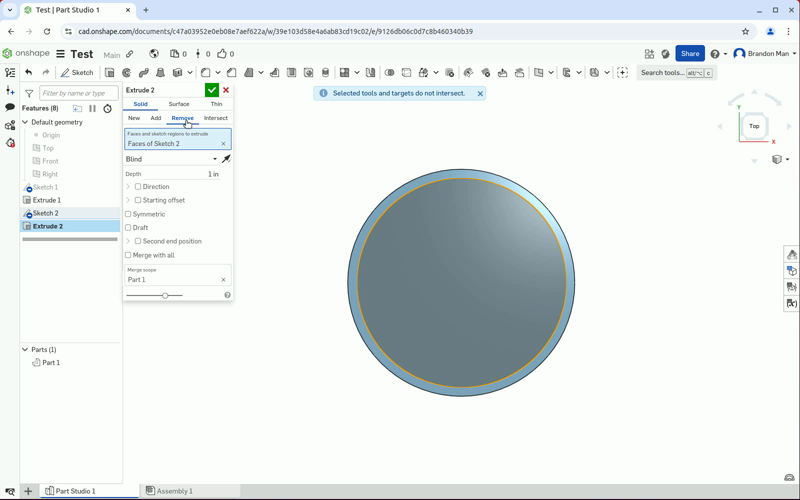
key(tab, 4)
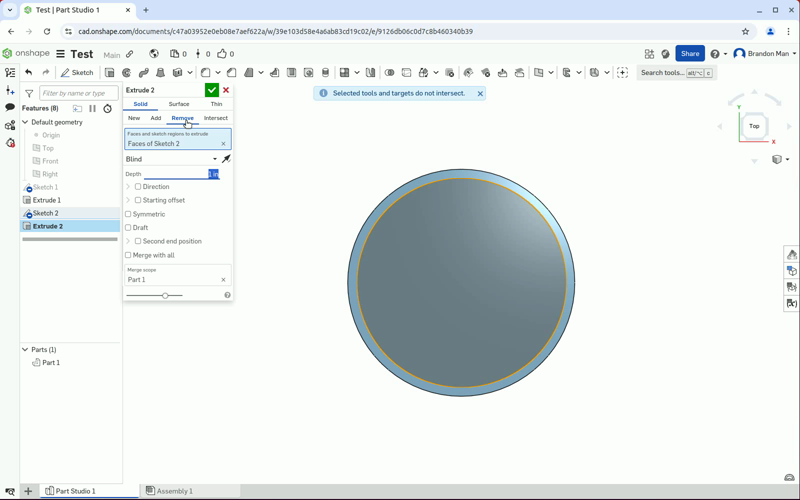
text(-12.758)
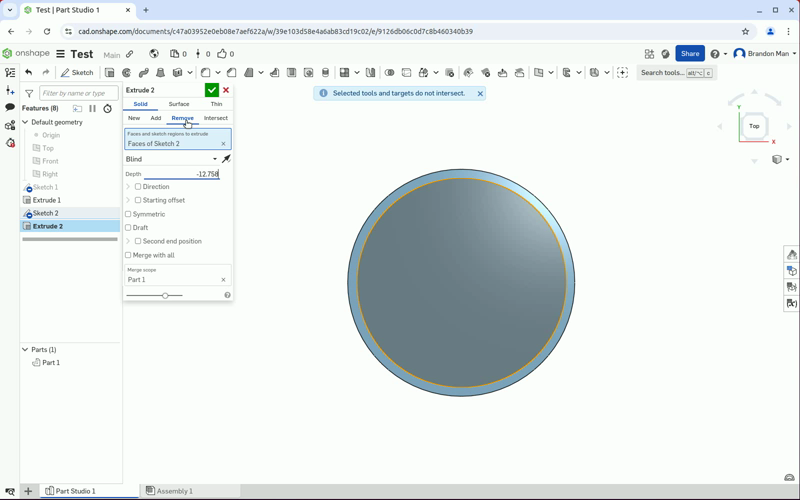
key(tab, 6)
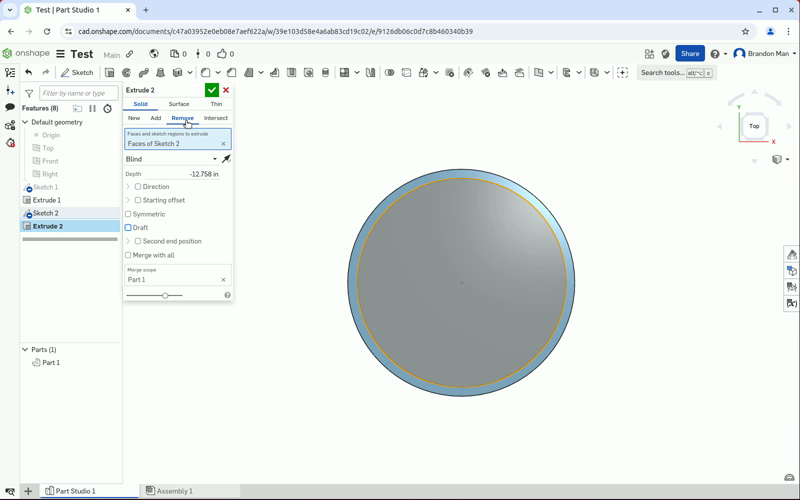
key(space)
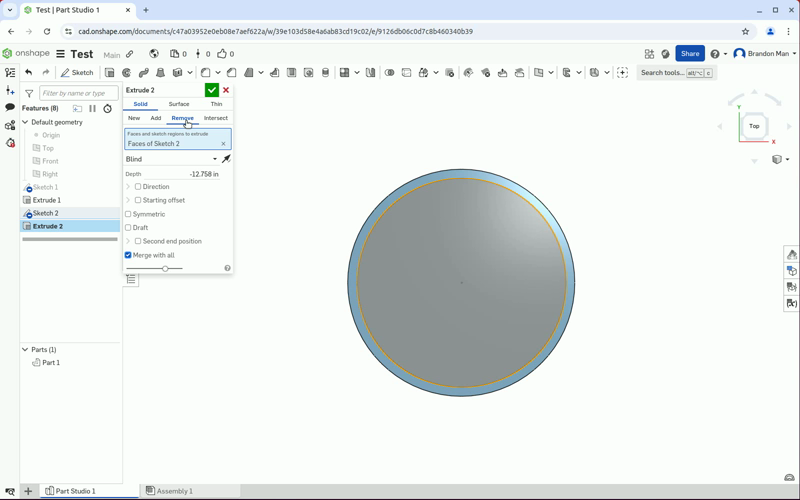
key(enter)
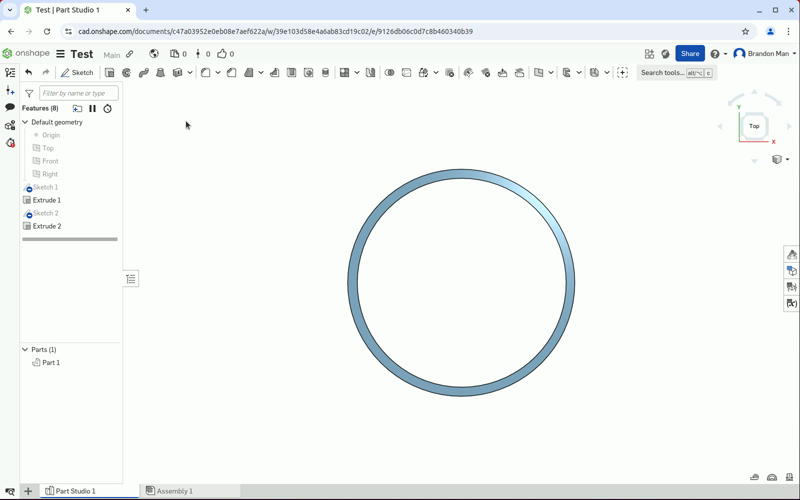
key(shift+h)
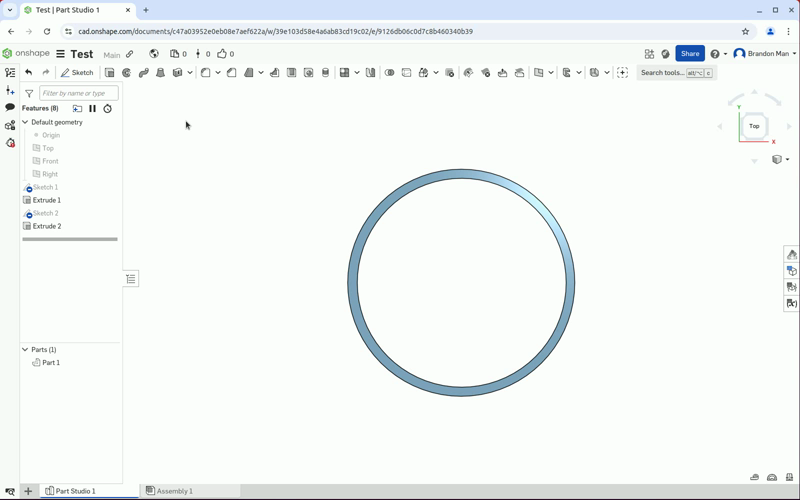
key(shift+h)
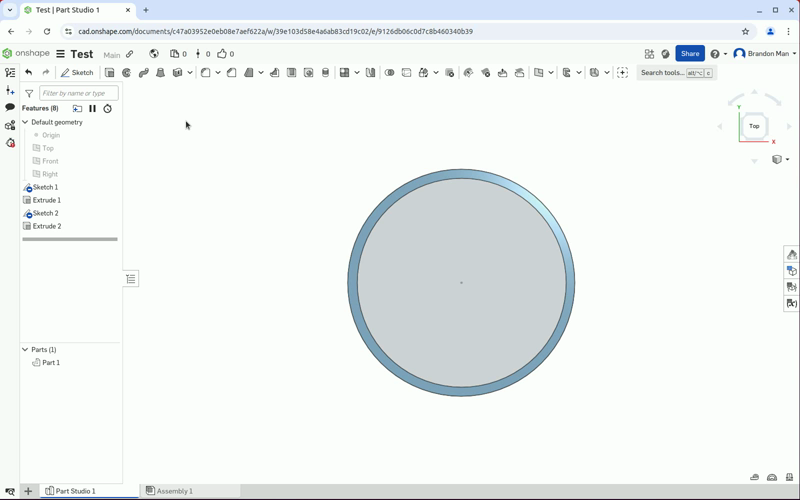
key(shift+7)
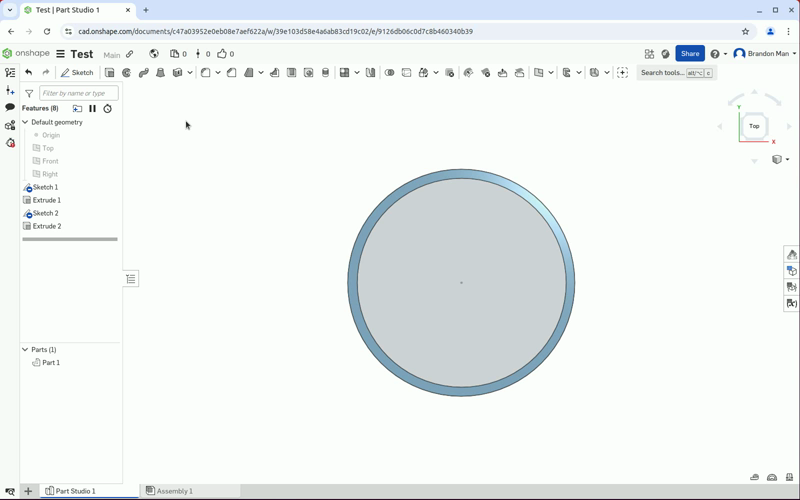
key(up, 3)
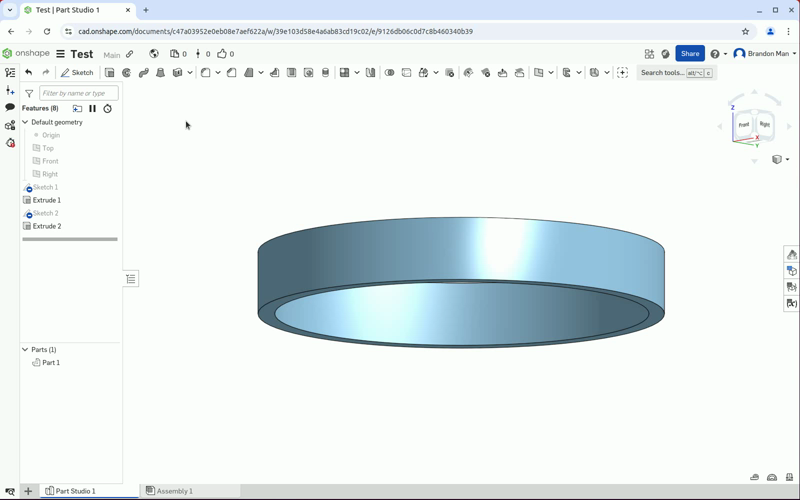
key(left, 3)
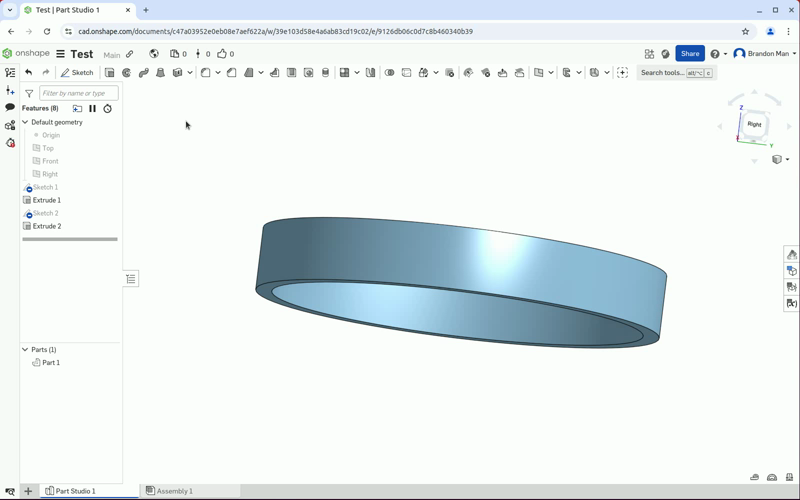
key(right, 3)
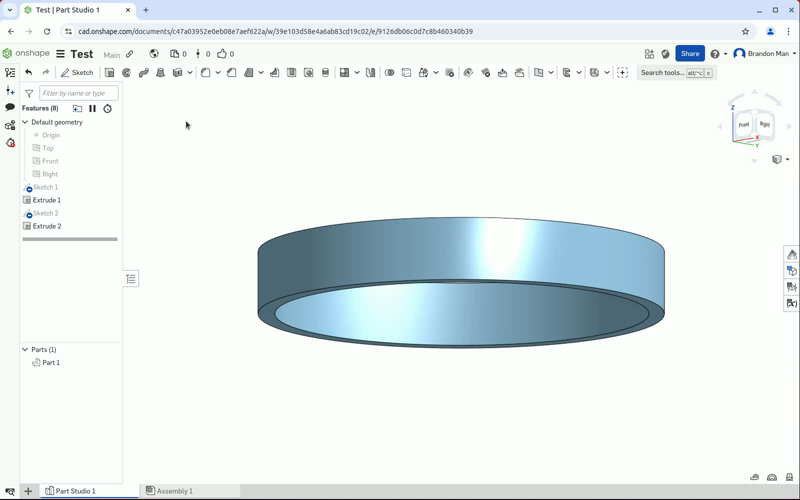
key(down, 3)
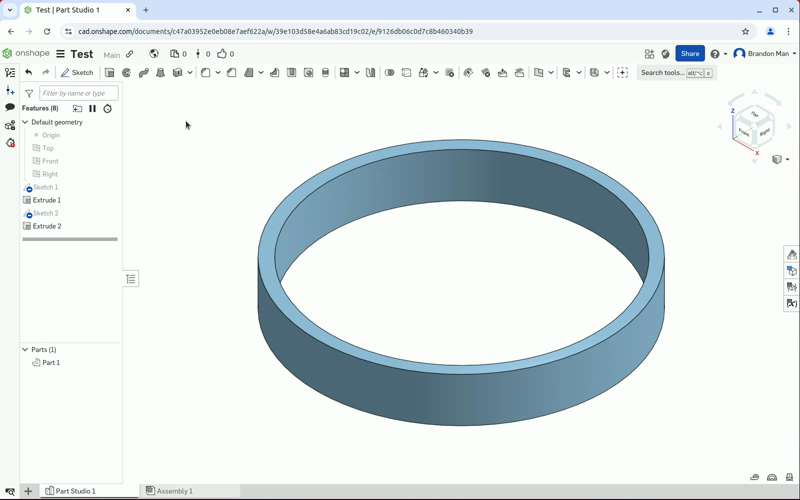
mouse_move(73, 189)
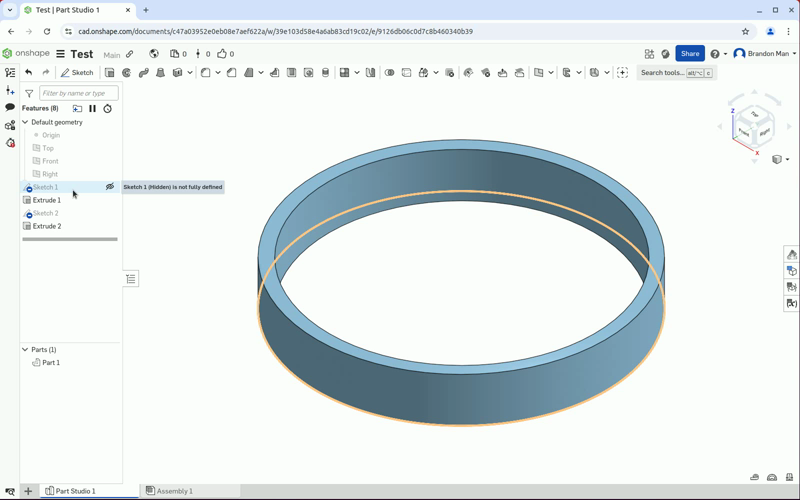
click(73, 189)